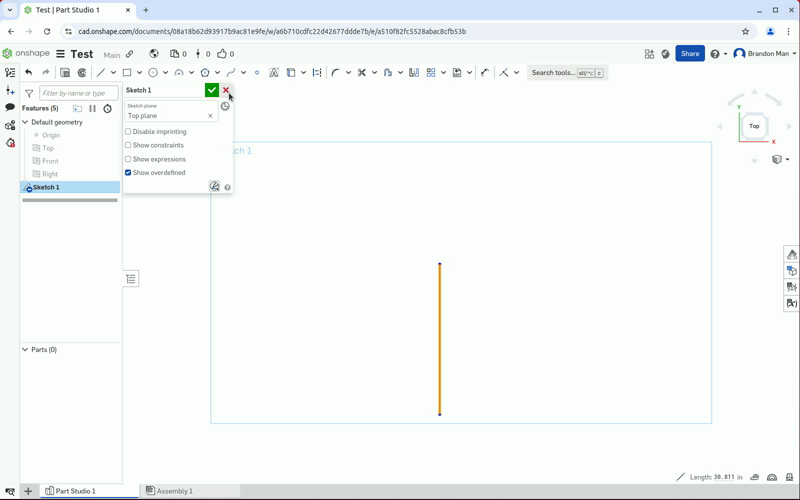
key(shift+h)
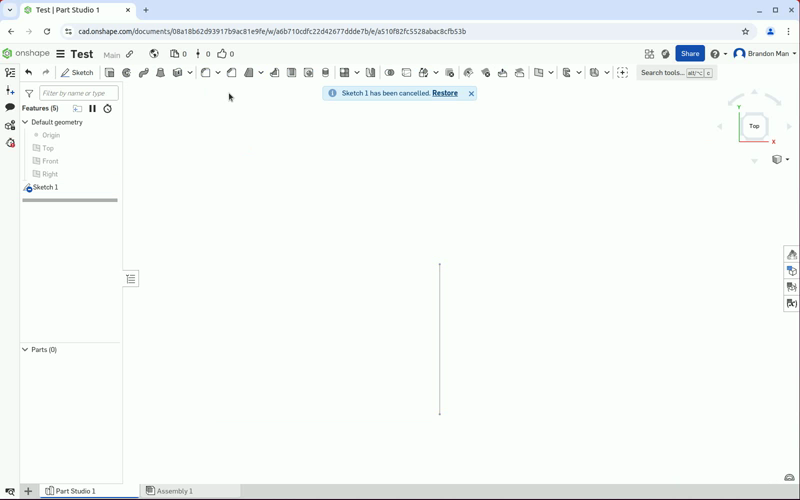
key(shift+s)
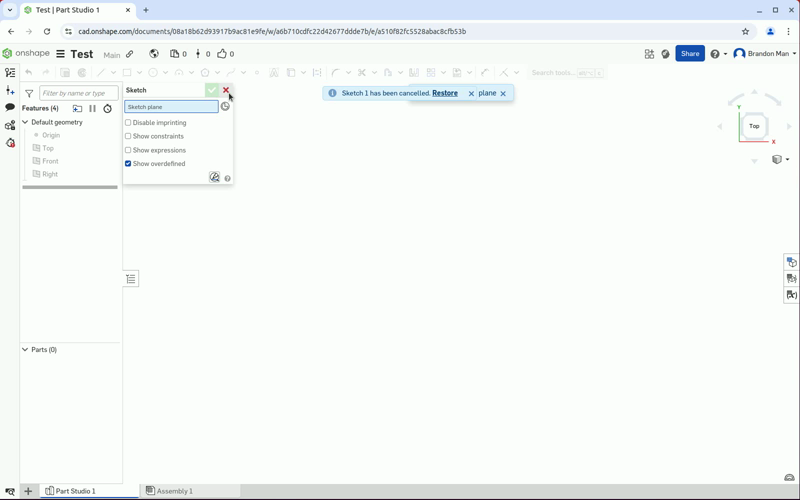
mouse_move(73, 150)
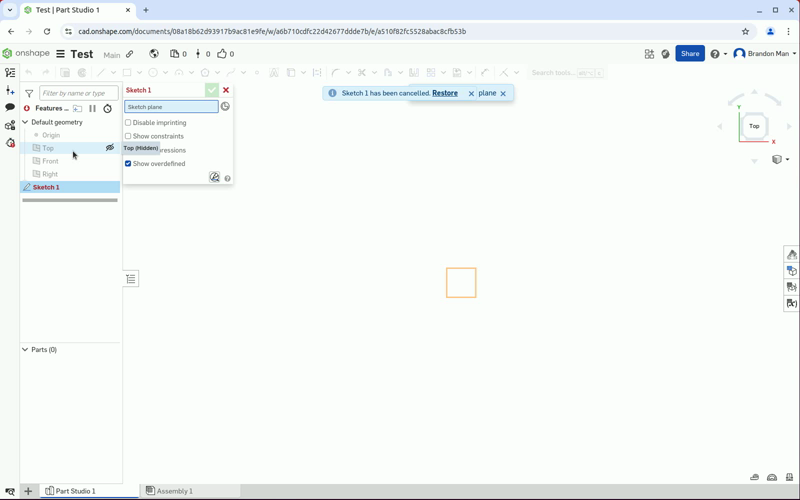
click(73, 150)
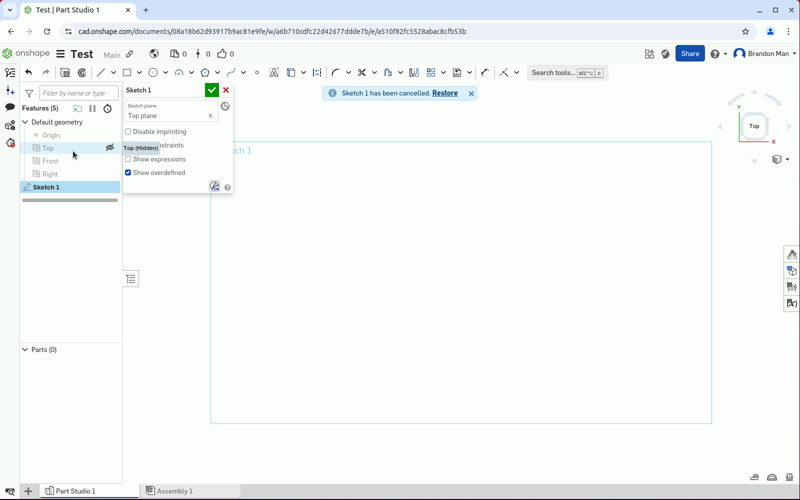
mouse_move(73, 352)
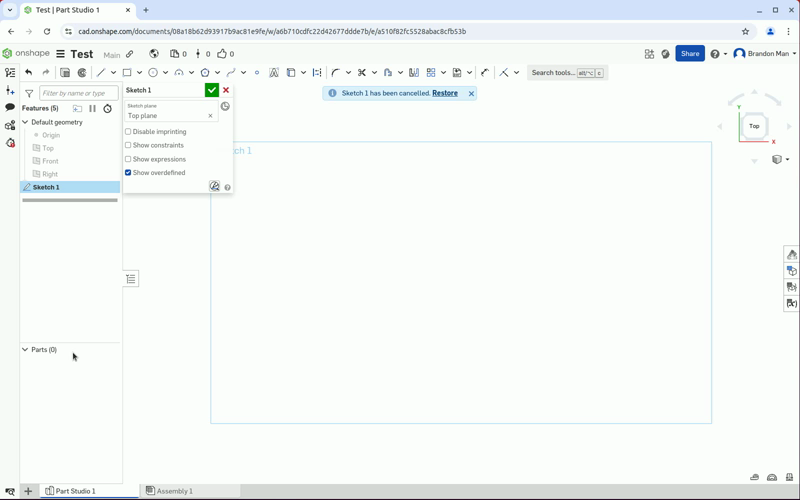
key(y)
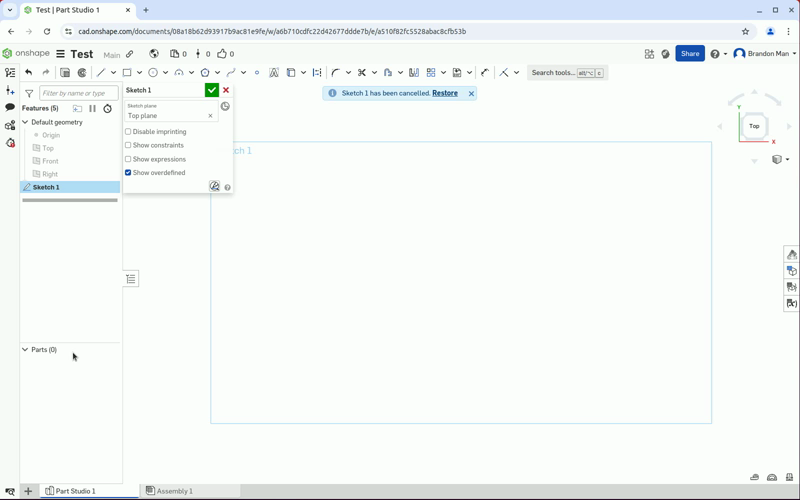
key(c)
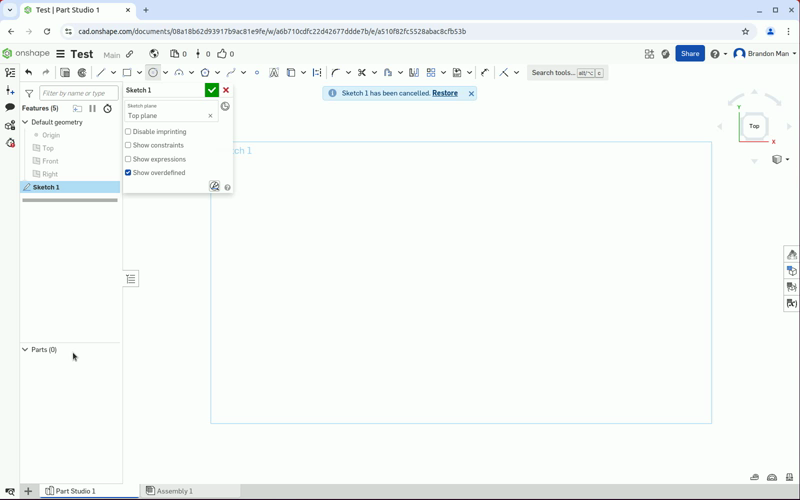
key_down(shift)
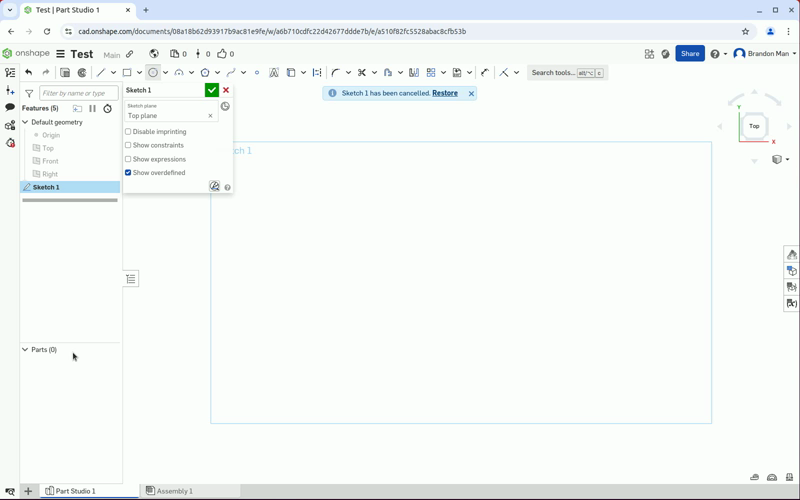
mouse_move(460, 282)
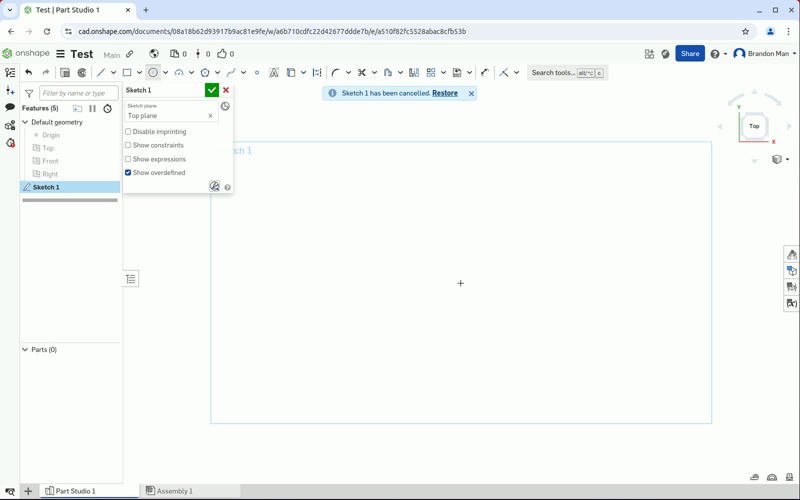
click(460, 282)
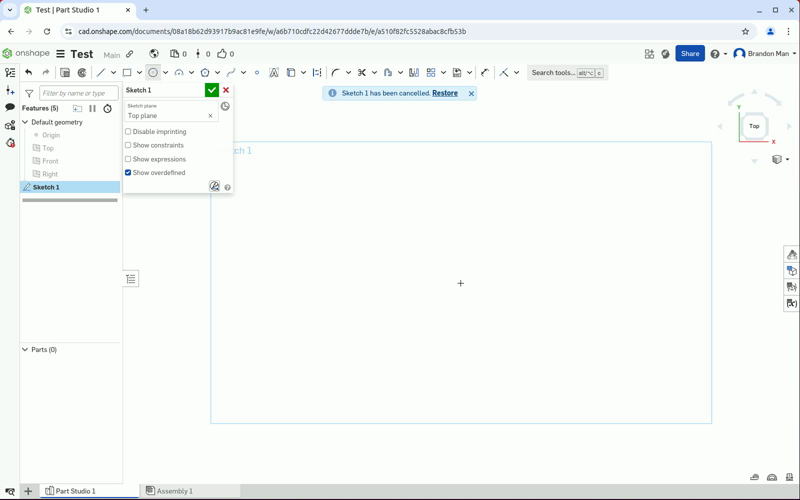
key_up(shift)
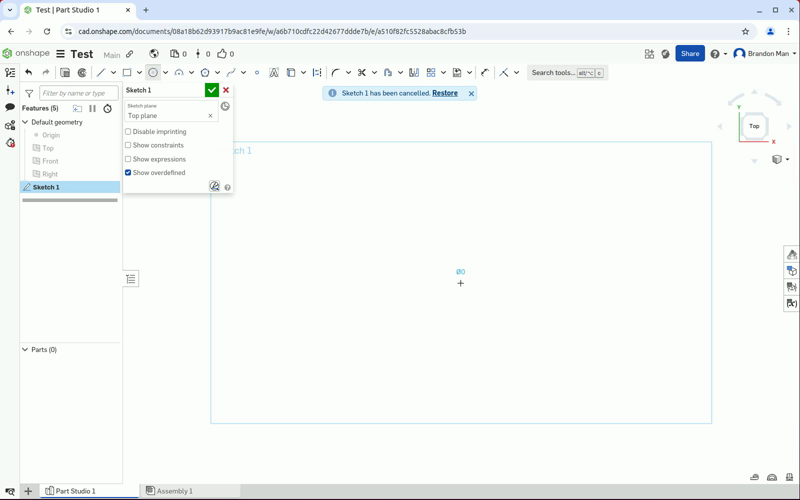
mouse_move(491, 282)
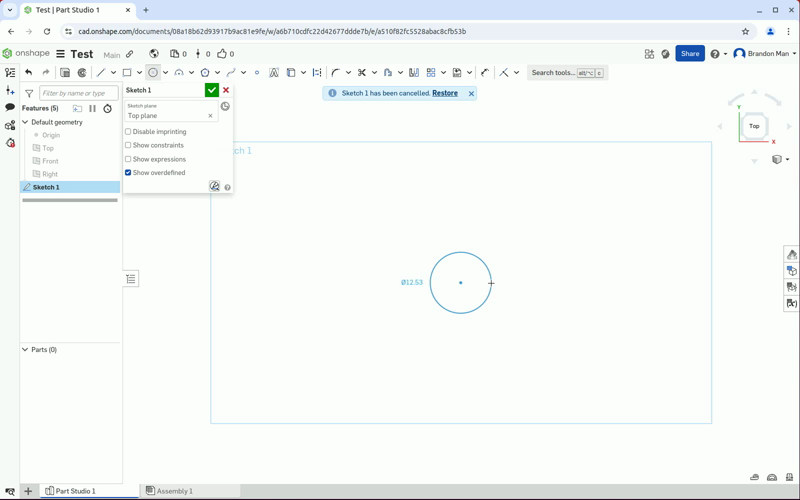
click(491, 282)
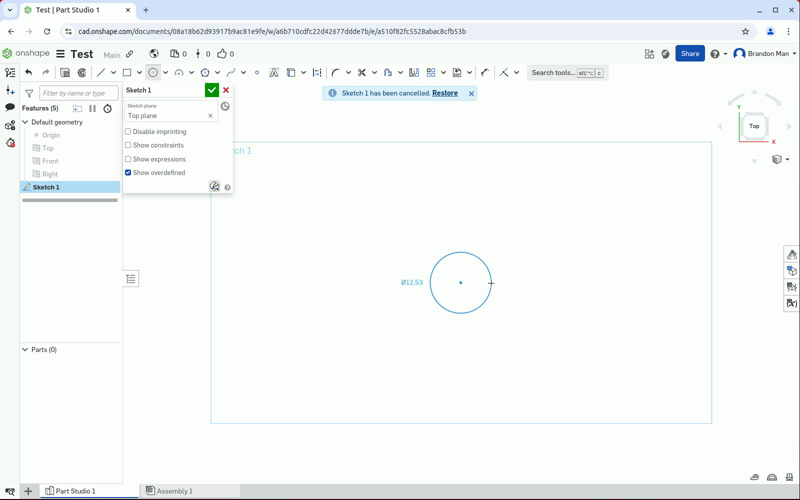
key(esc)
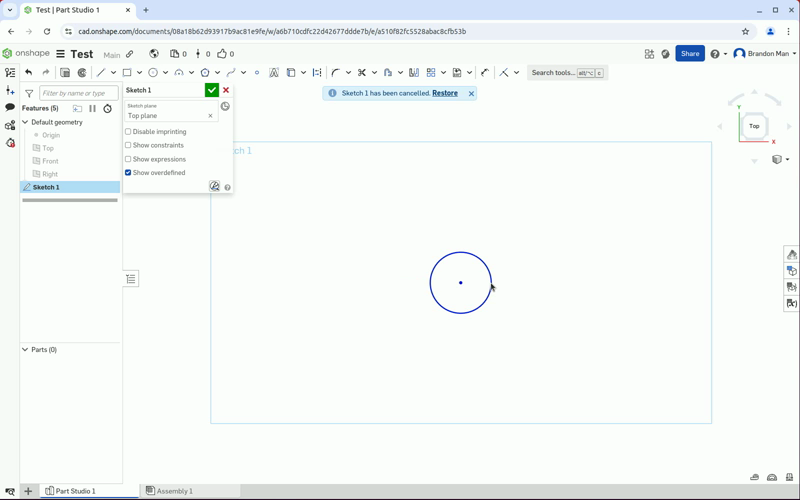
mouse_move(465, 283)
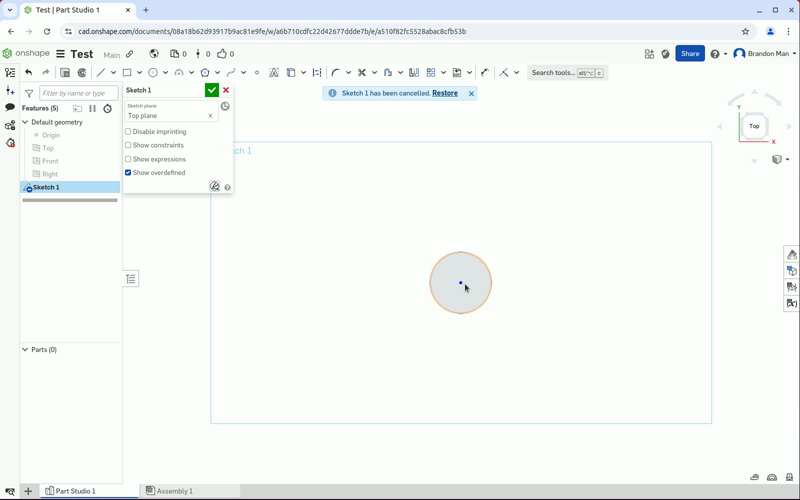
click(465, 283)
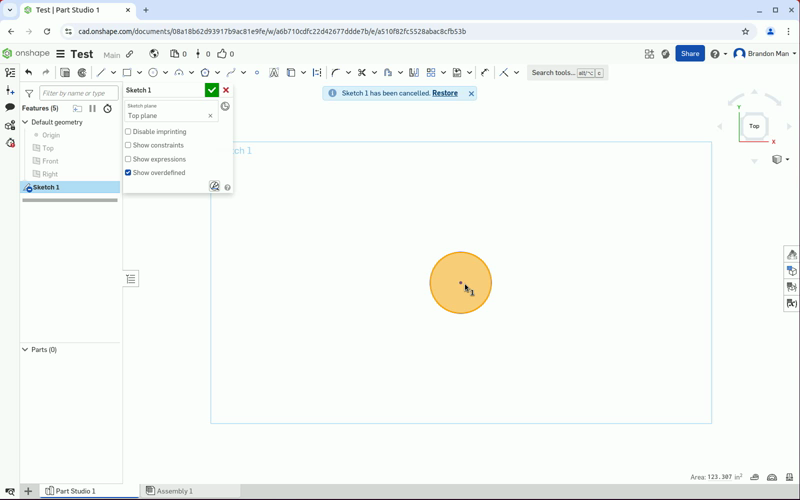
mouse_move(73, 352)
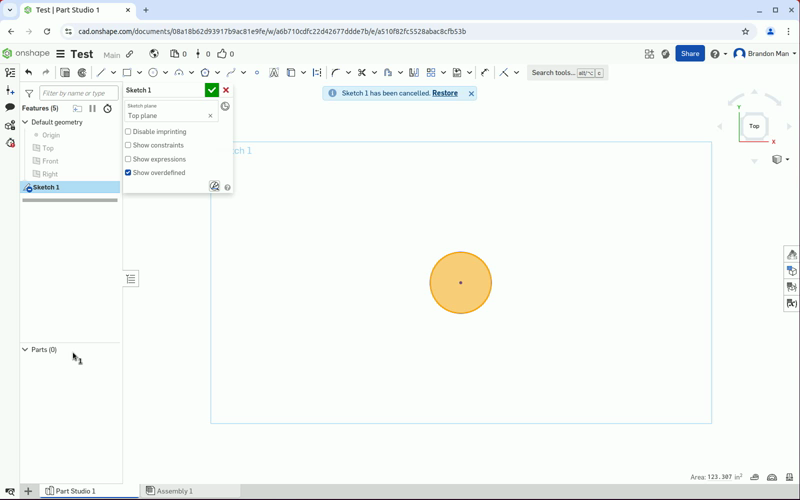
key(shift+y)
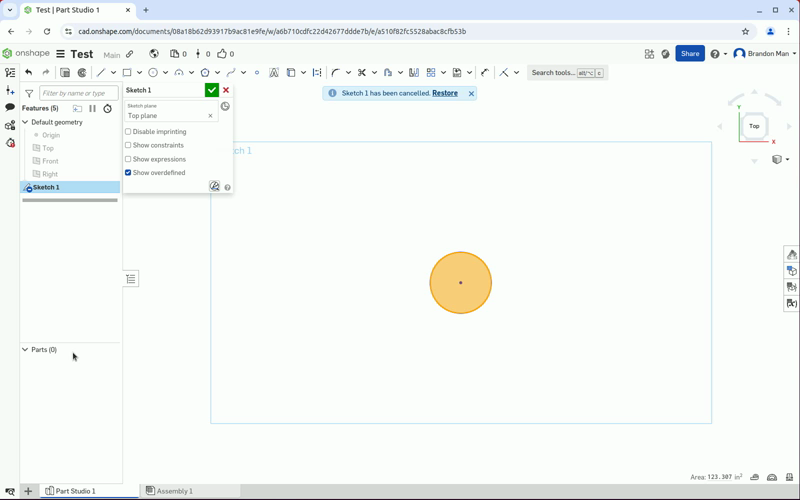
key(shift+e)
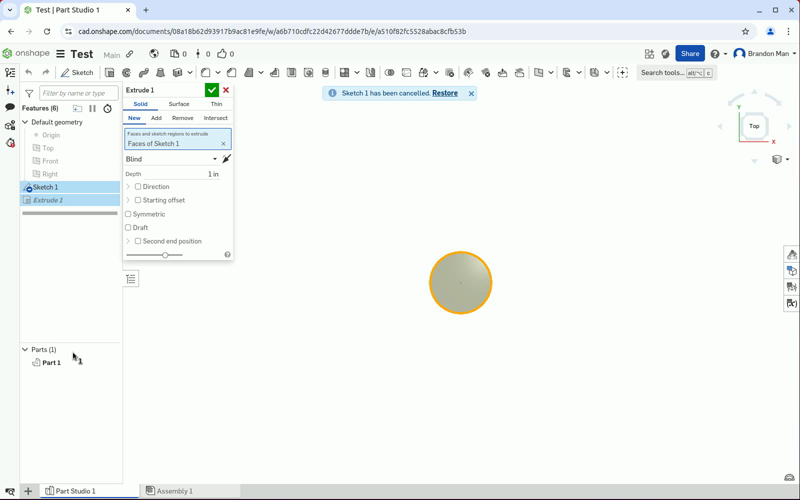
mouse_move(143, 106)
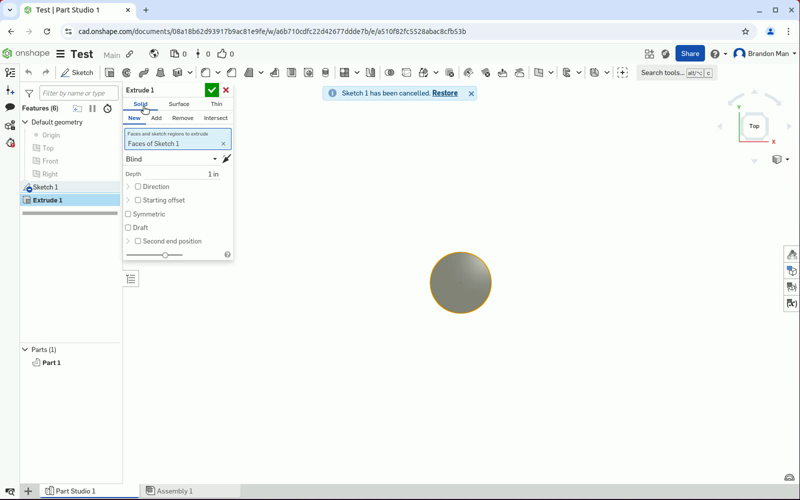
click(143, 106)
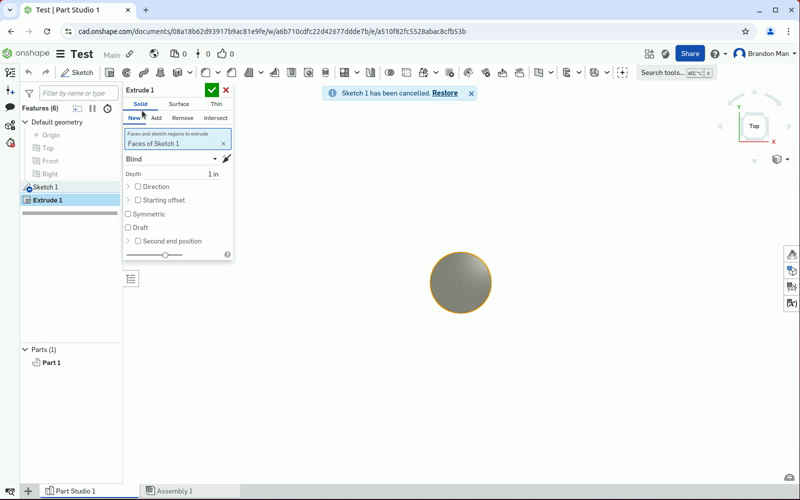
mouse_move(137, 120)
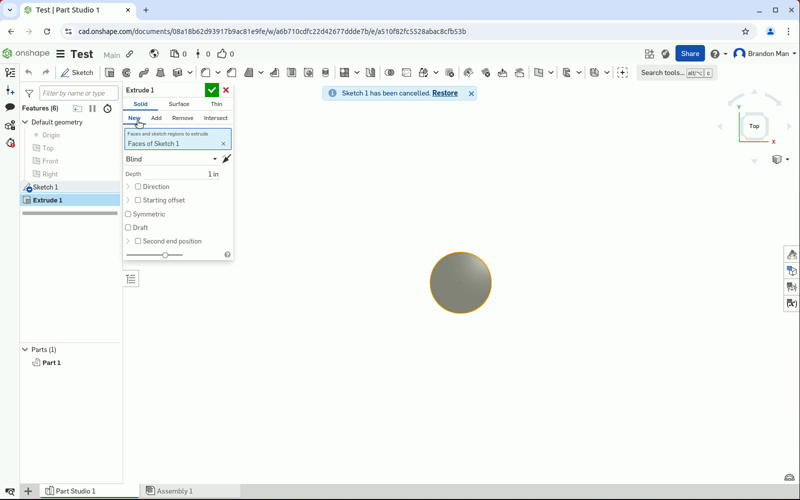
click(137, 120)
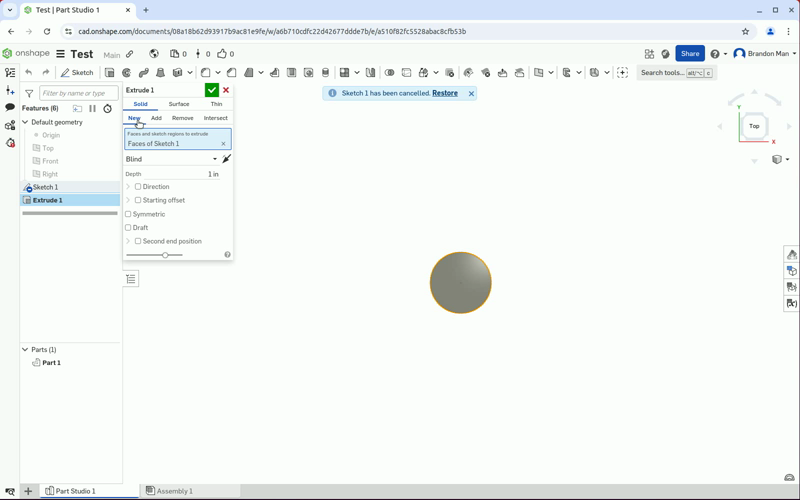
key(tab, 4)
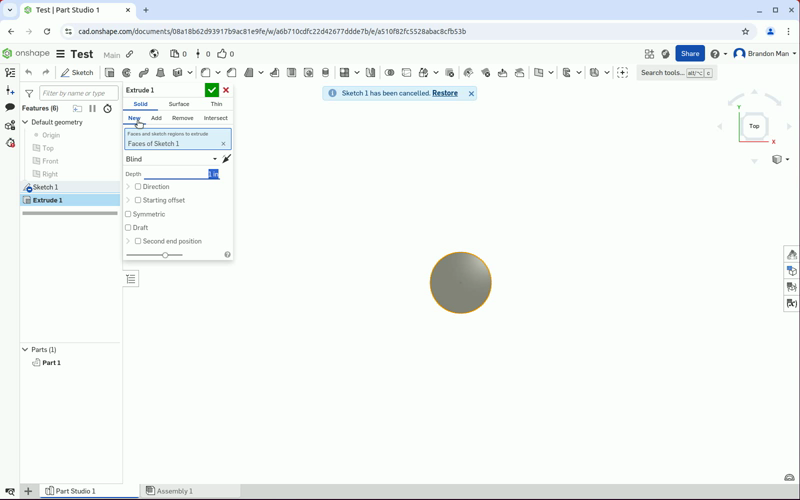
text(-26.478)
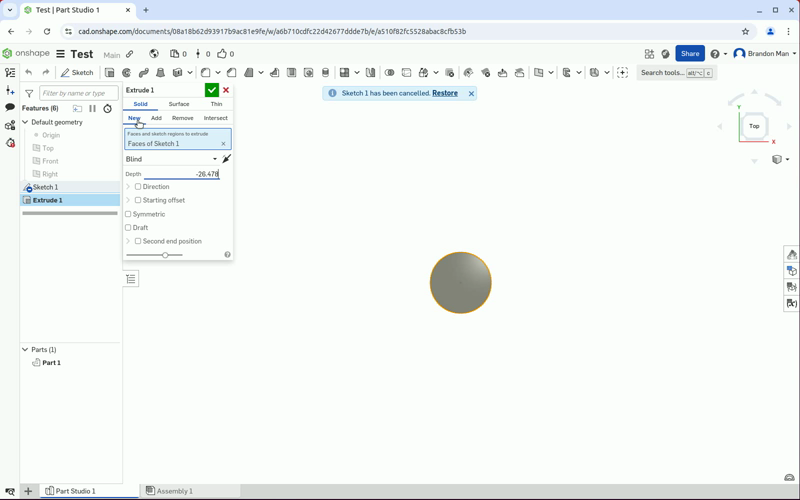
key(tab, 3)
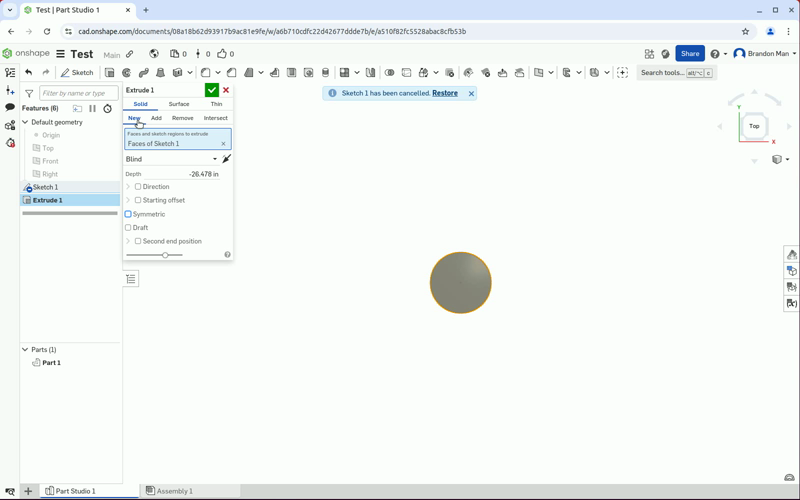
key(space)
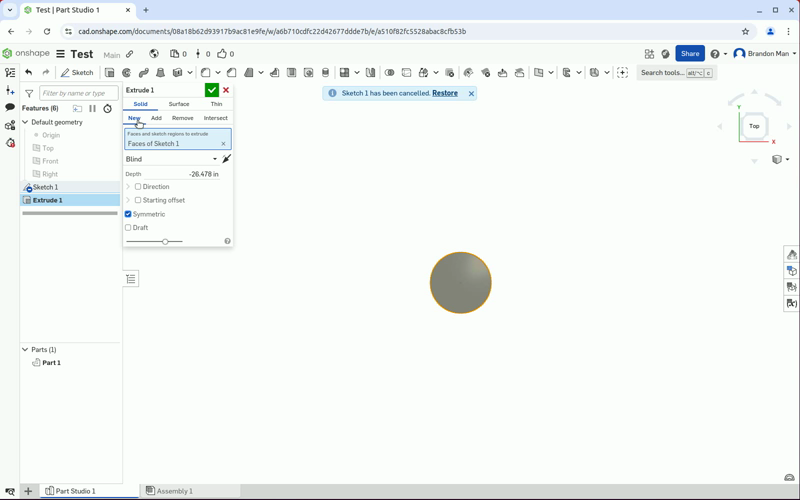
key(enter)
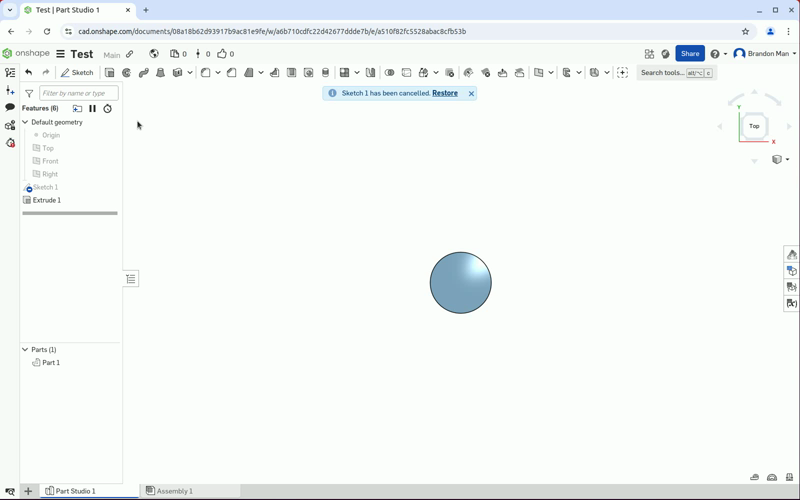
key(shift+h)
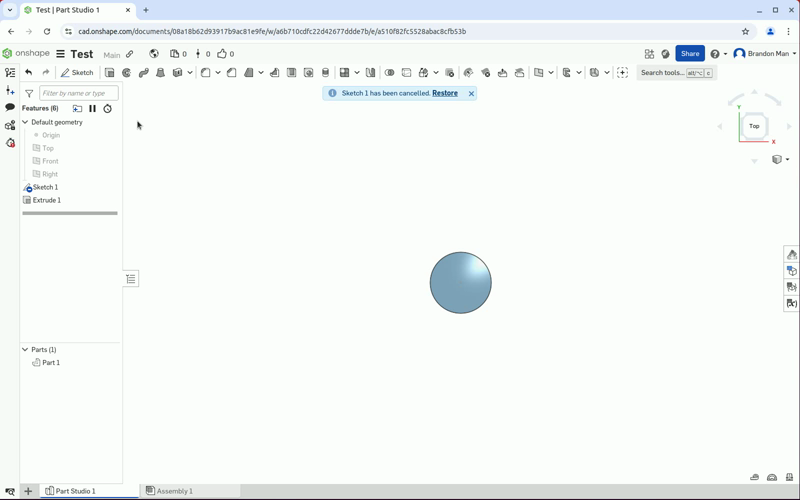
key(shift+h)
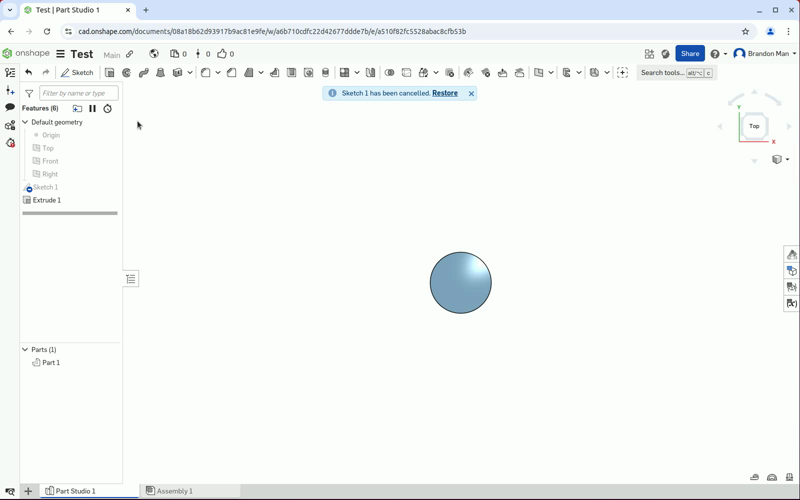
mouse_move(73, 189)
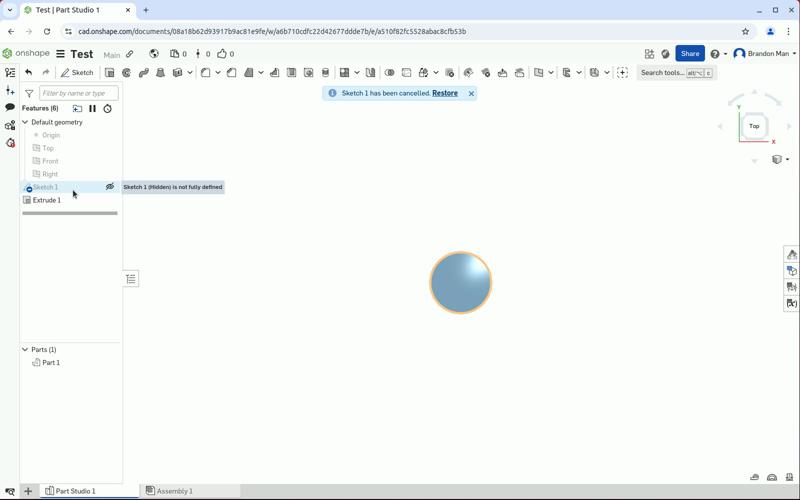
click(73, 189)
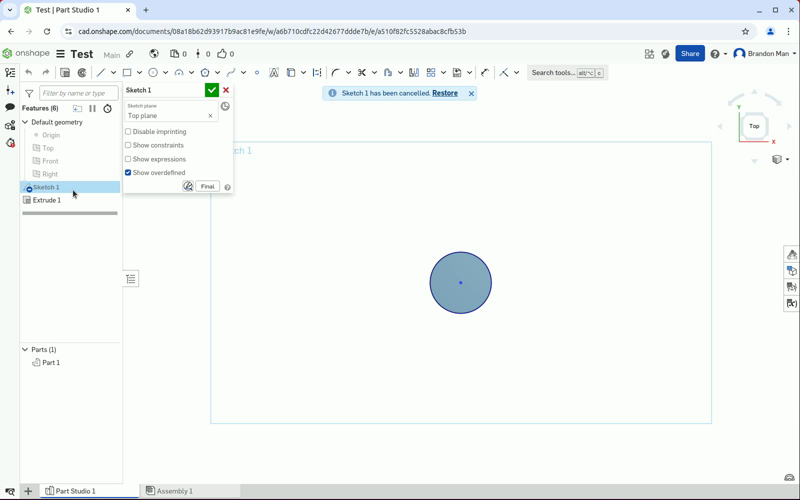
mouse_move(229, 92)
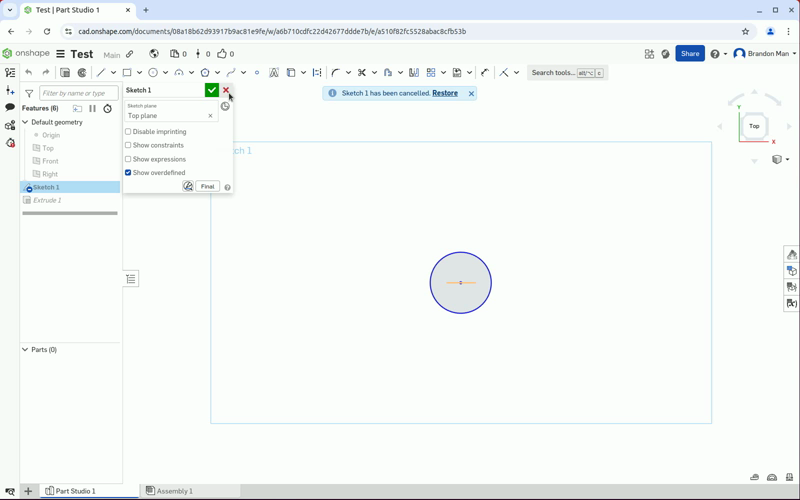
click(229, 92)
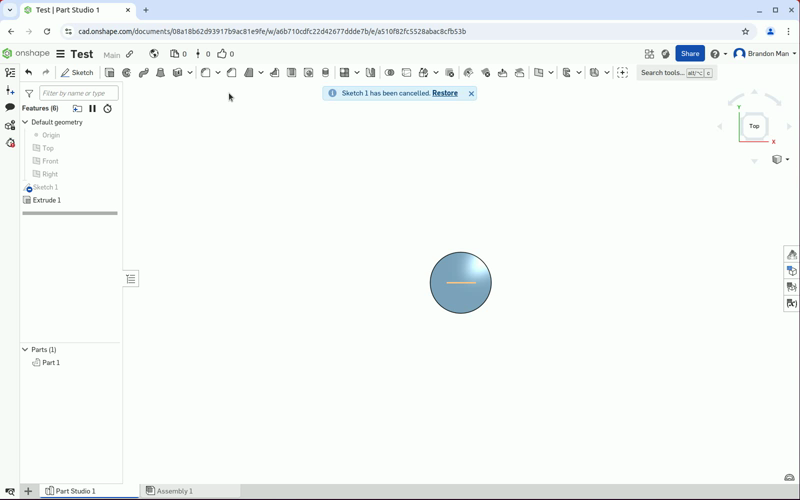
mouse_move(541, 75)
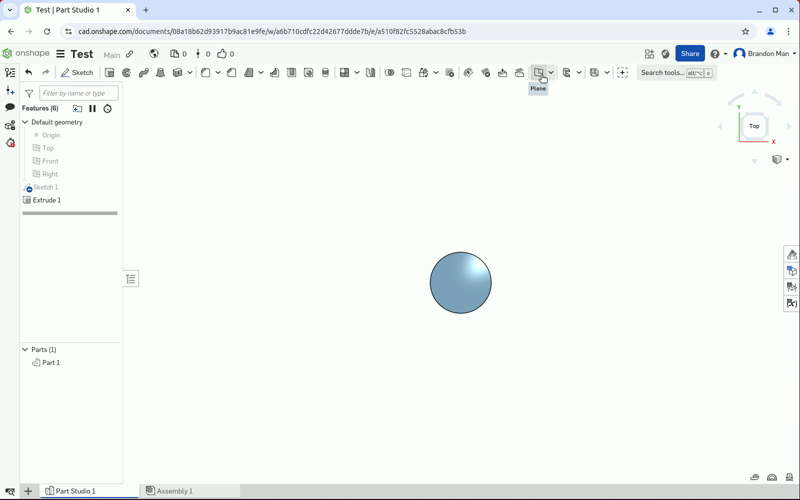
click(541, 75)
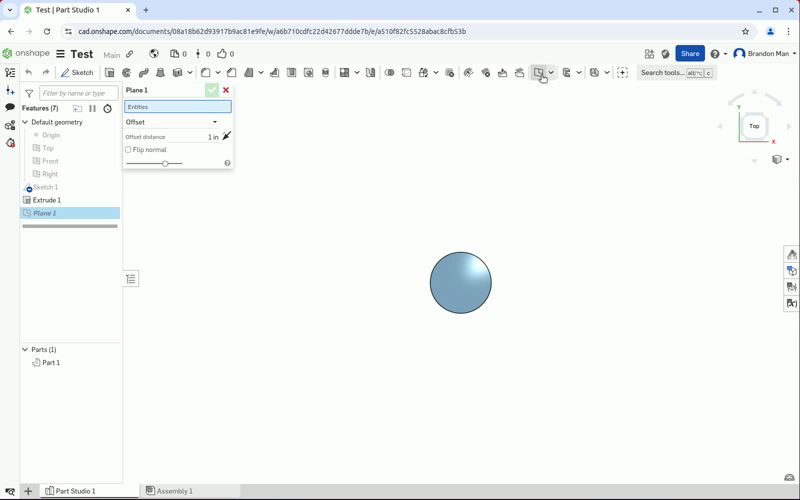
mouse_move(73, 150)
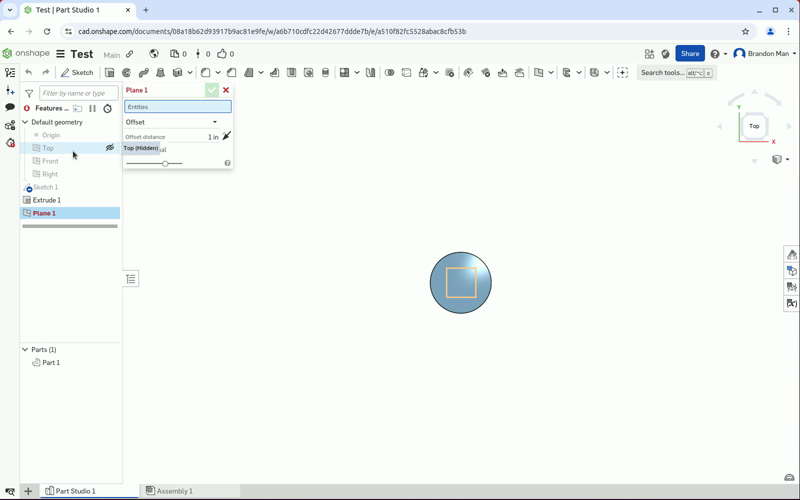
click(73, 150)
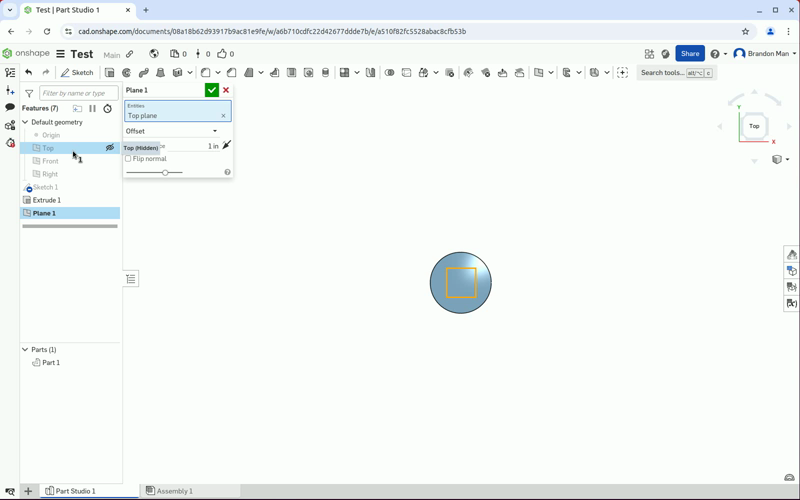
key(tab, 2)
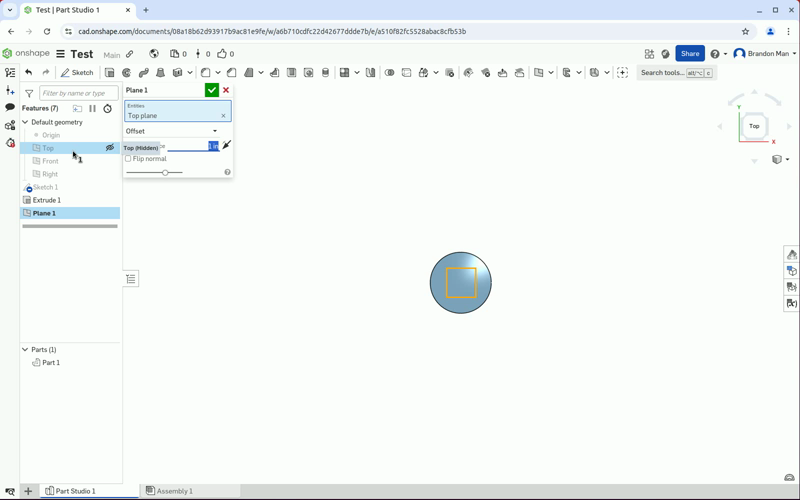
text(13.249)
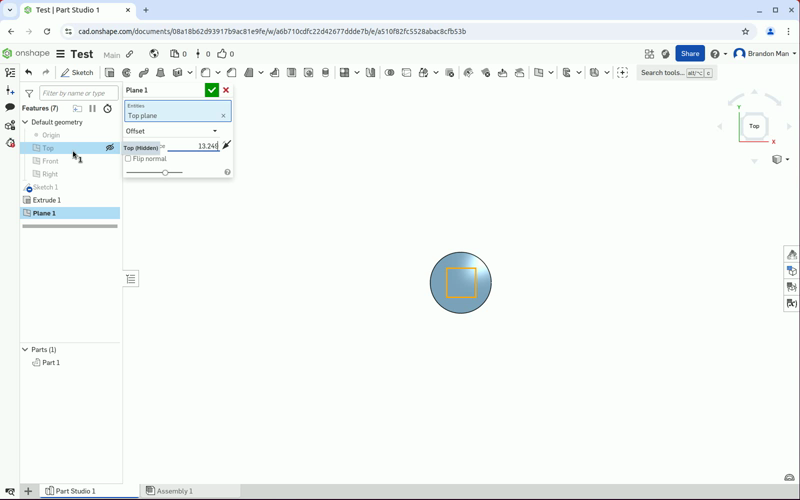
key(enter, 2)
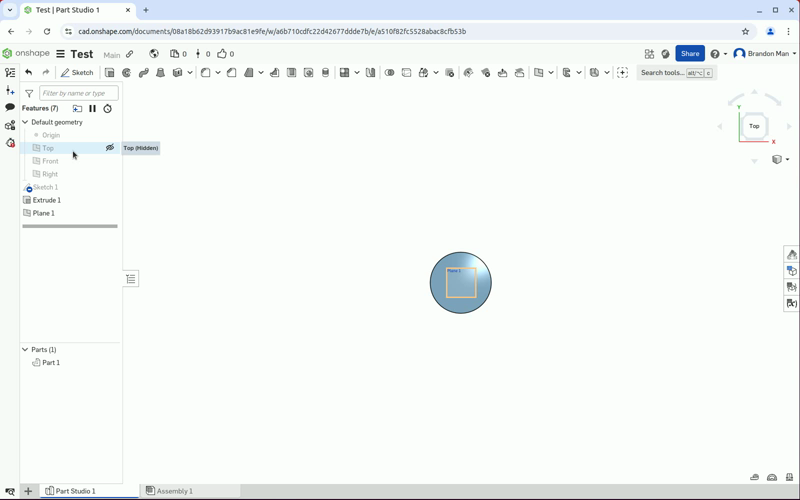
key(shift+s)
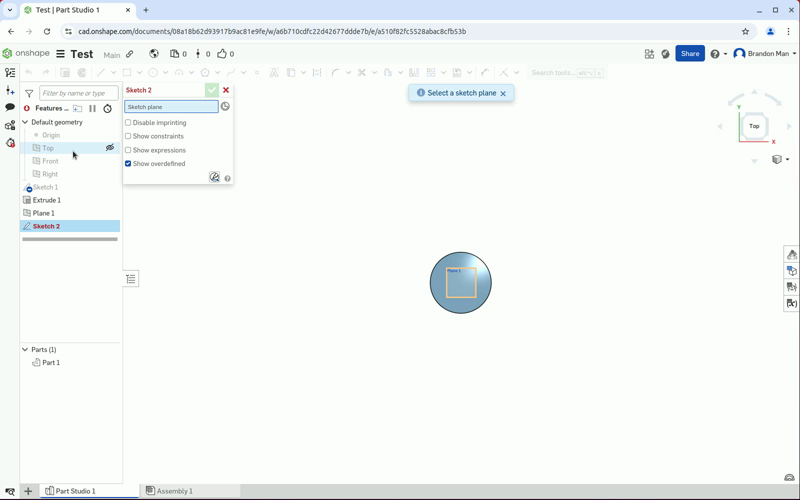
mouse_move(73, 215)
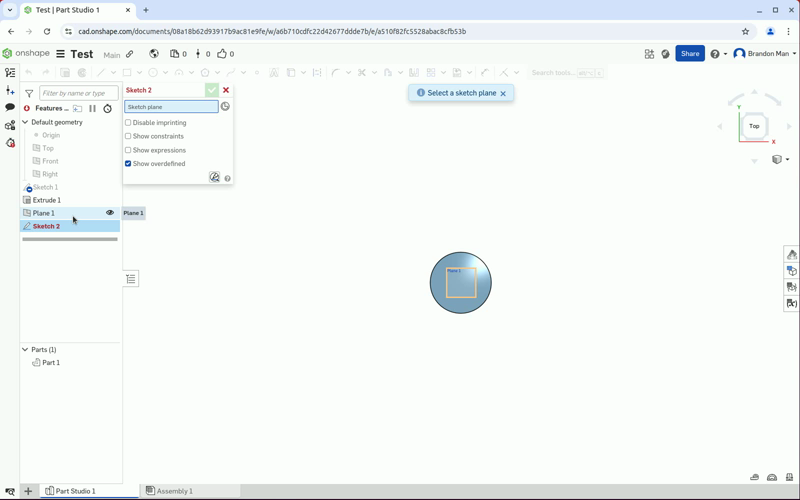
click(73, 215)
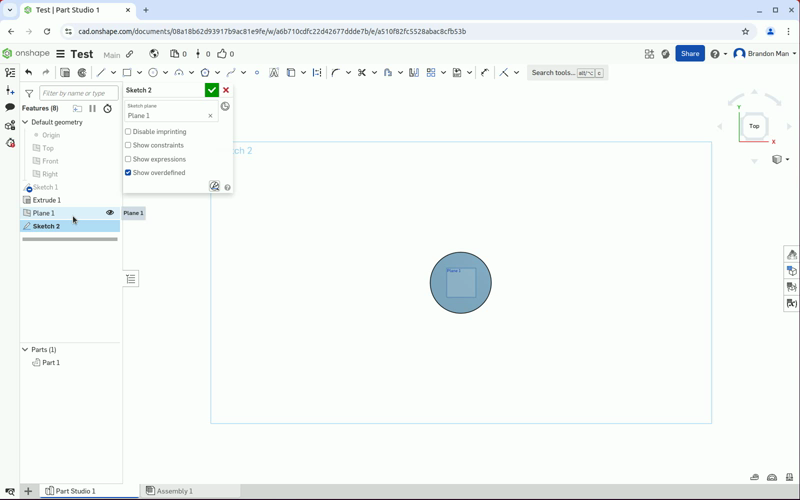
mouse_move(73, 352)
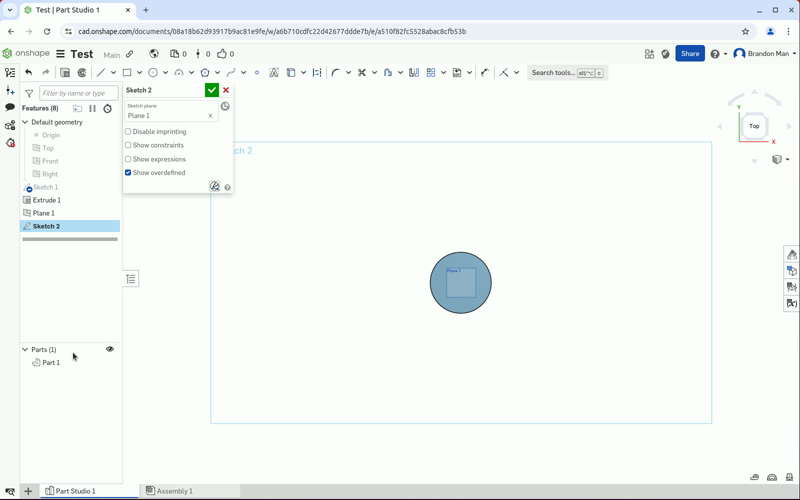
key(y)
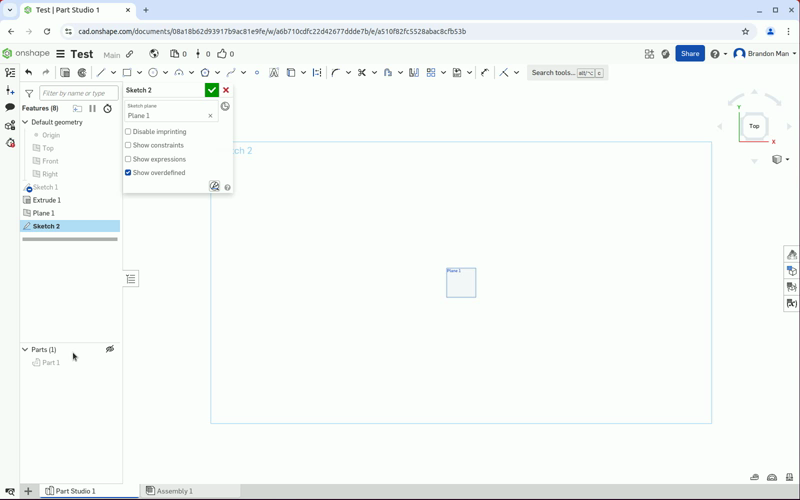
key(c)
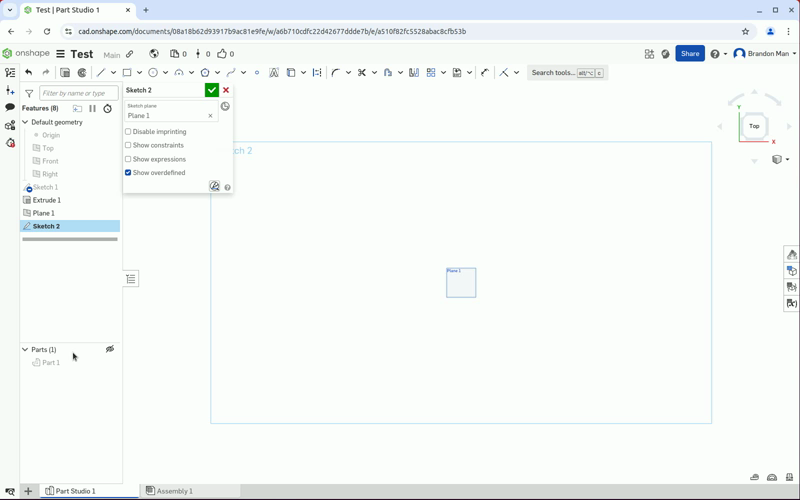
key_down(shift)
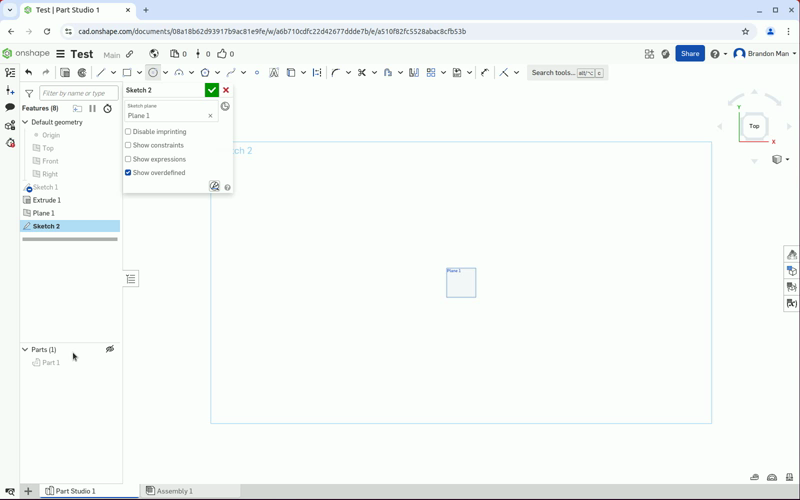
mouse_move(461, 282)
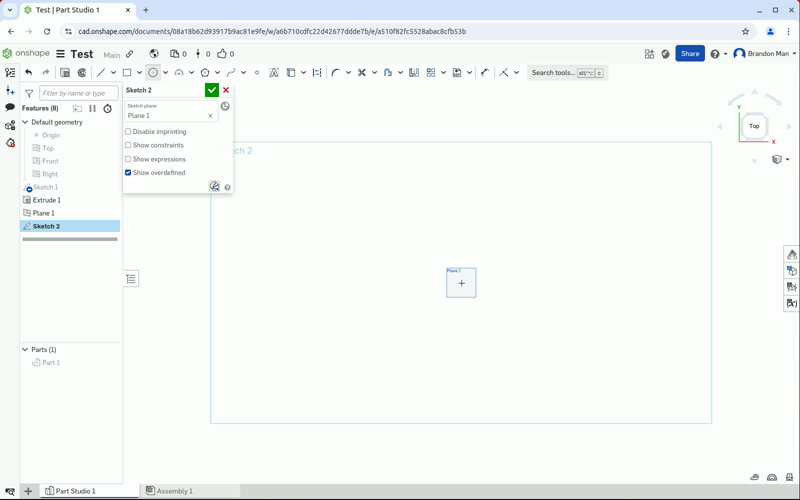
click(461, 282)
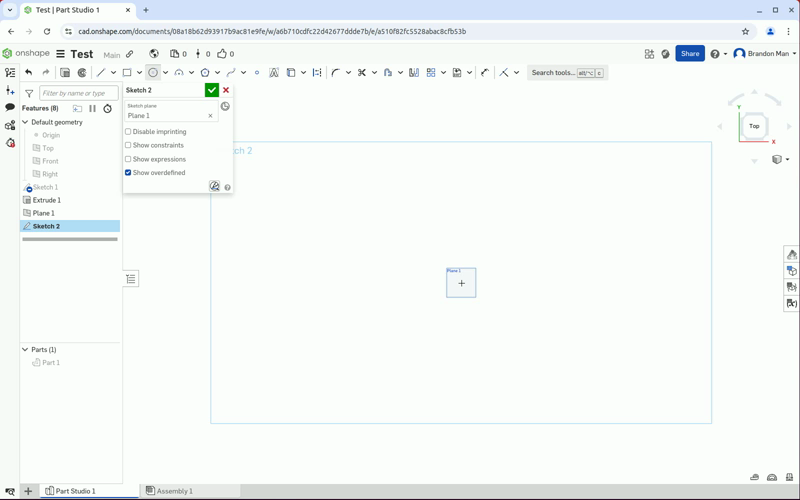
key_up(shift)
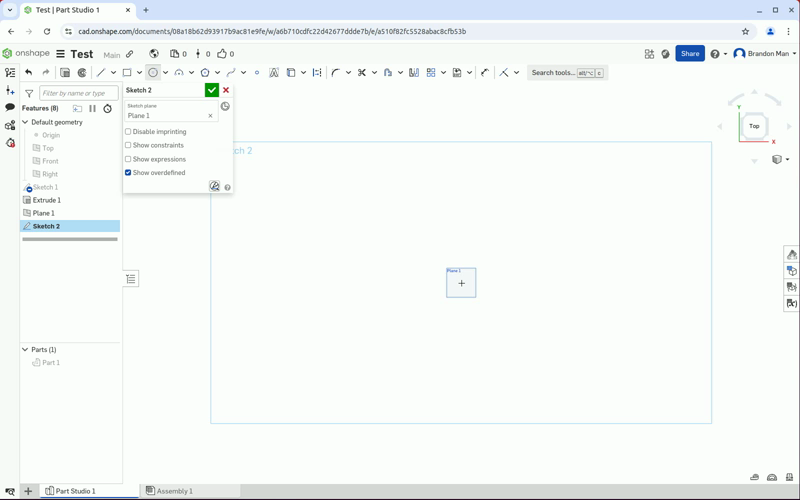
mouse_move(486, 282)
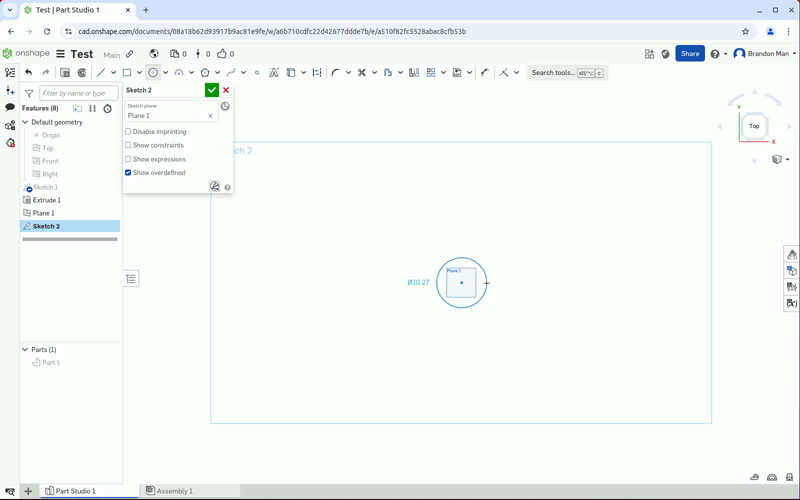
click(486, 282)
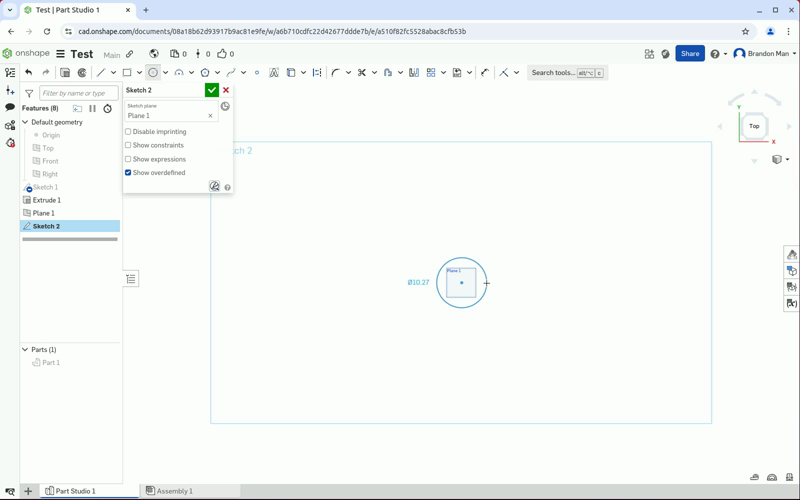
key(esc)
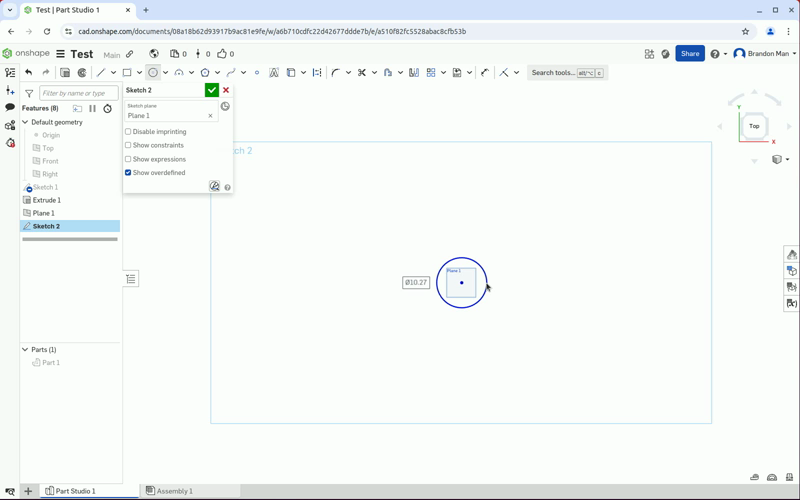
mouse_move(447, 275)
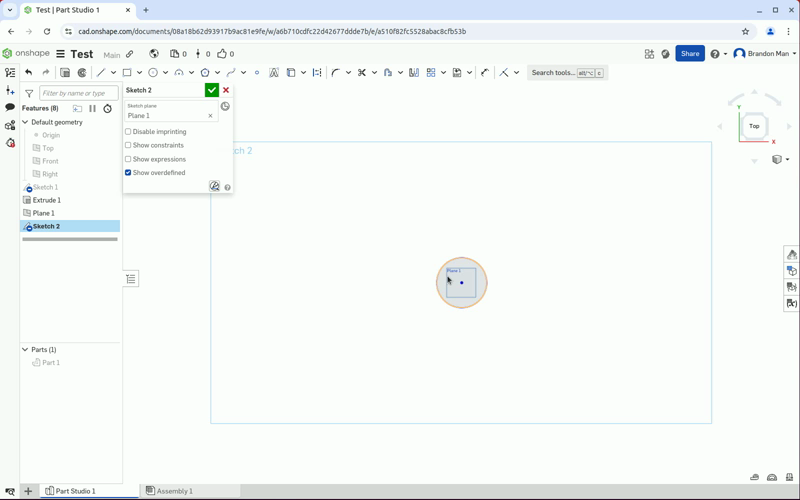
click(447, 275)
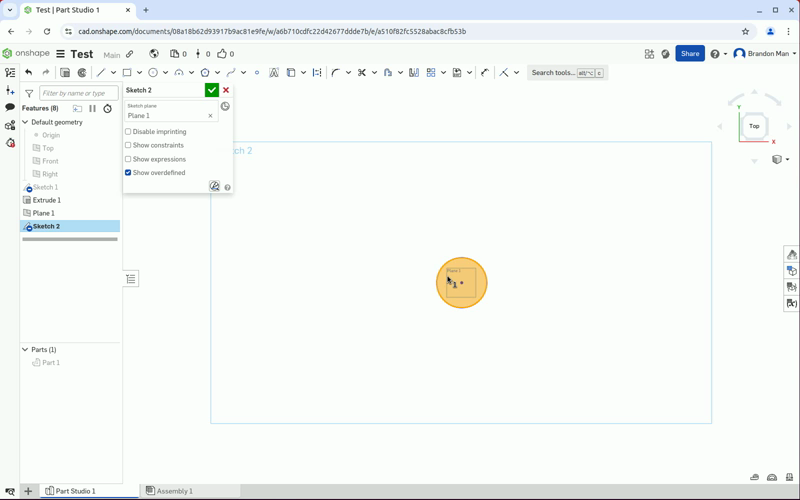
mouse_move(73, 352)
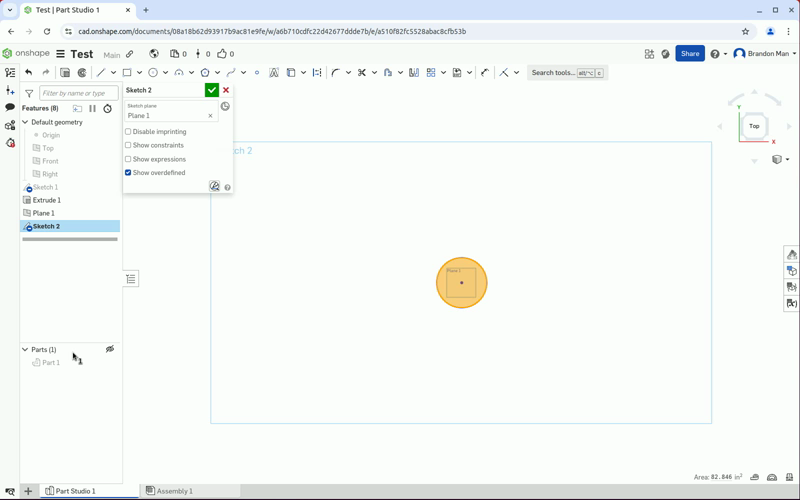
key(shift+y)
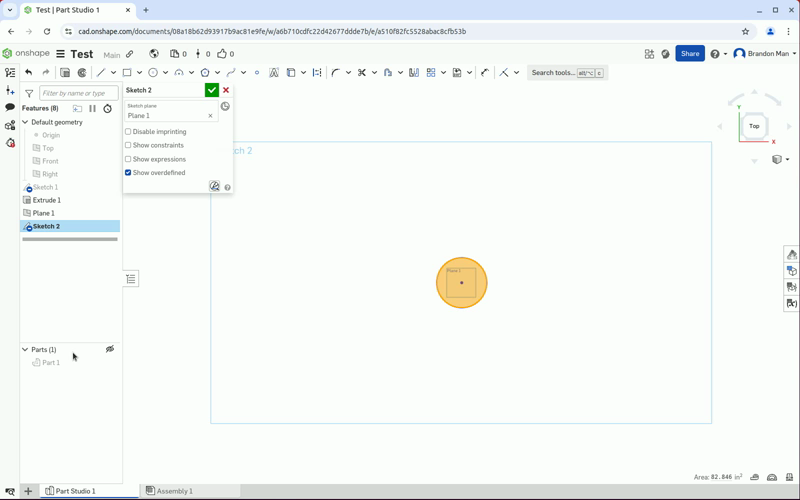
key(shift+e)
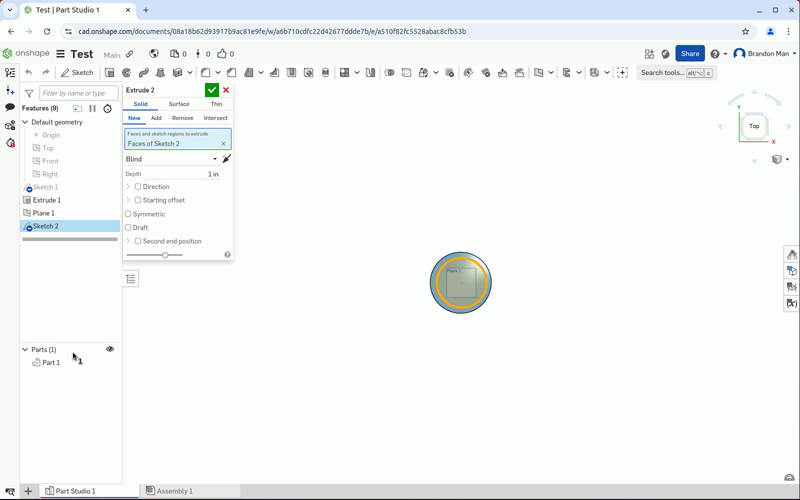
mouse_move(143, 106)
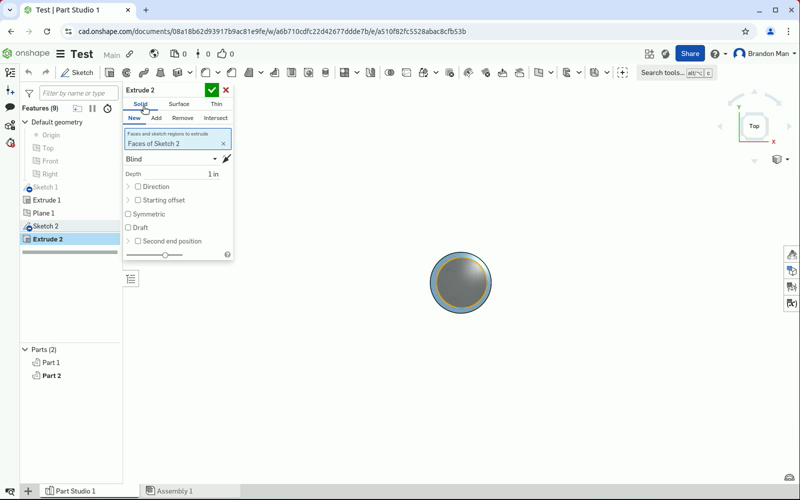
click(143, 106)
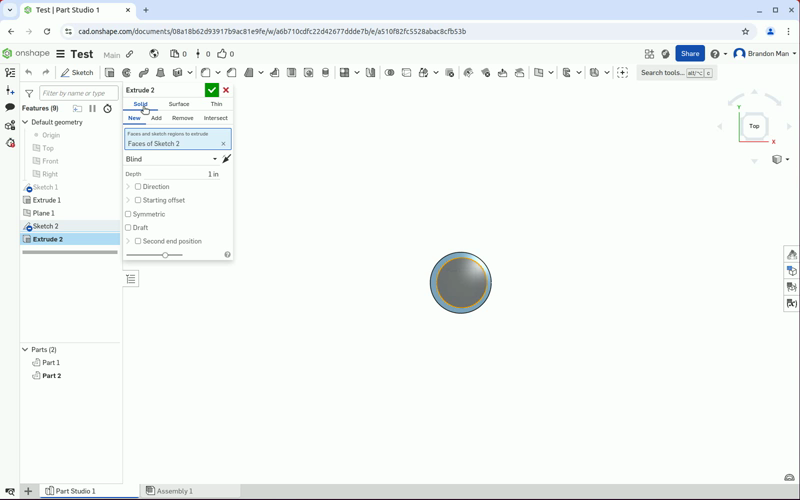
mouse_move(137, 120)
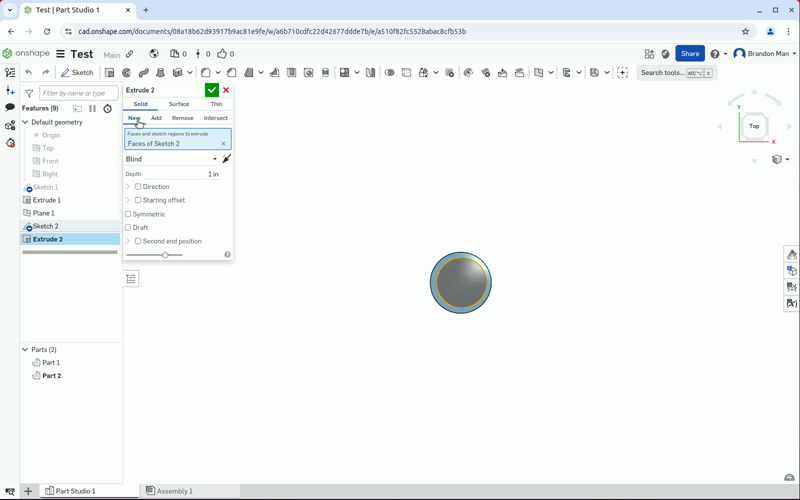
click(137, 120)
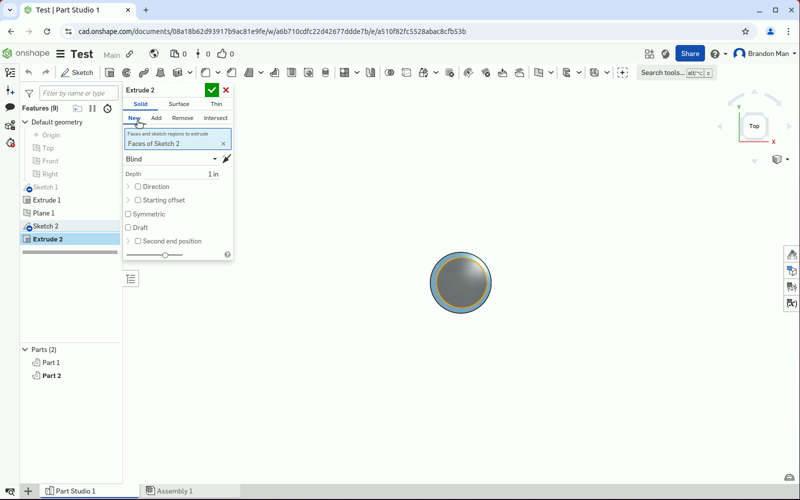
key(tab, 4)
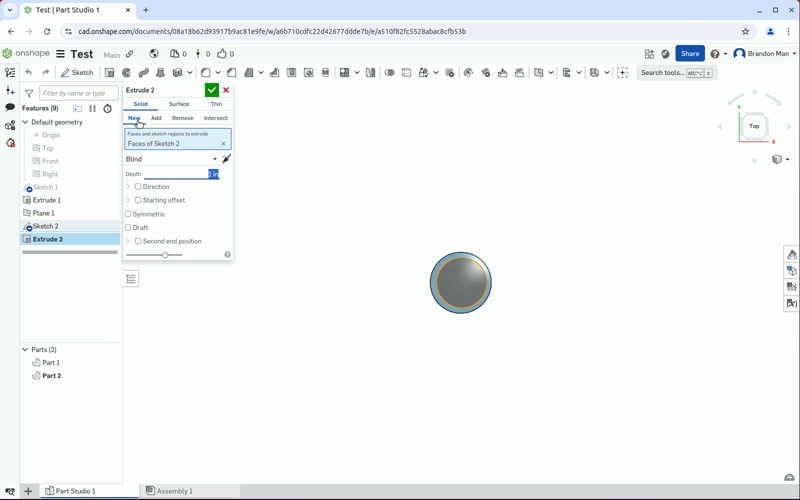
text(9.869)
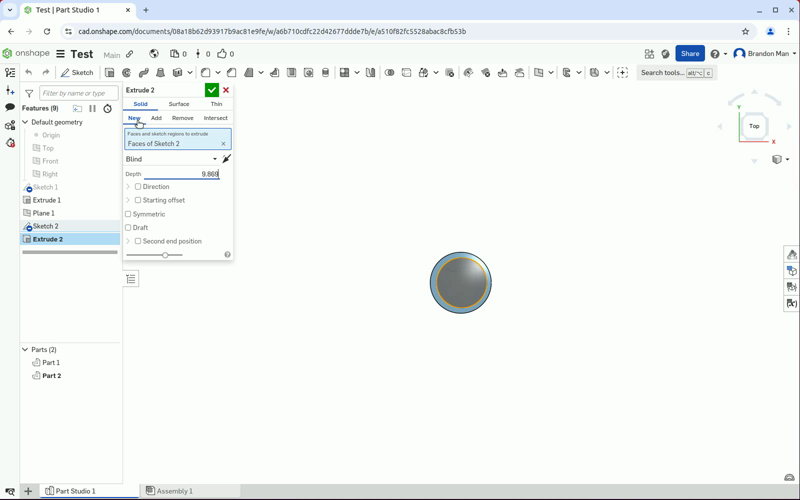
key(enter)
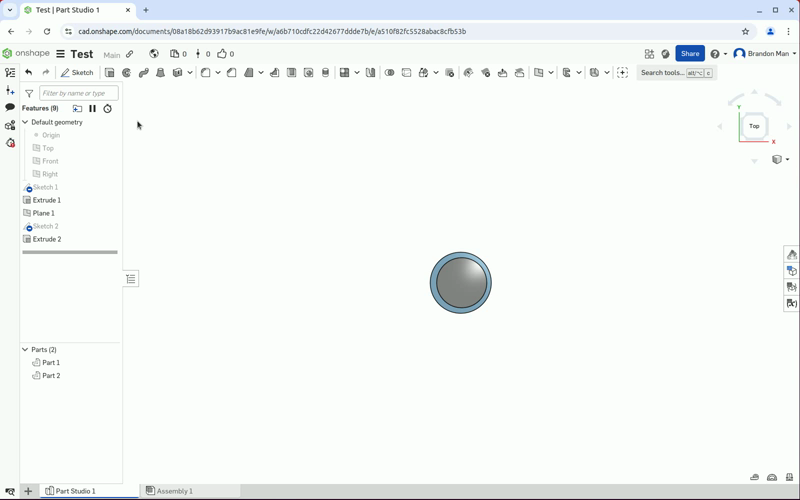
key(shift+h)
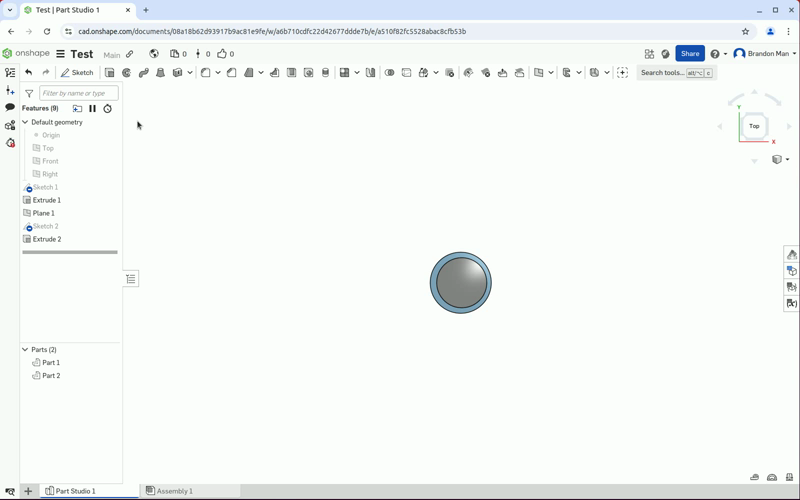
key(shift+h)
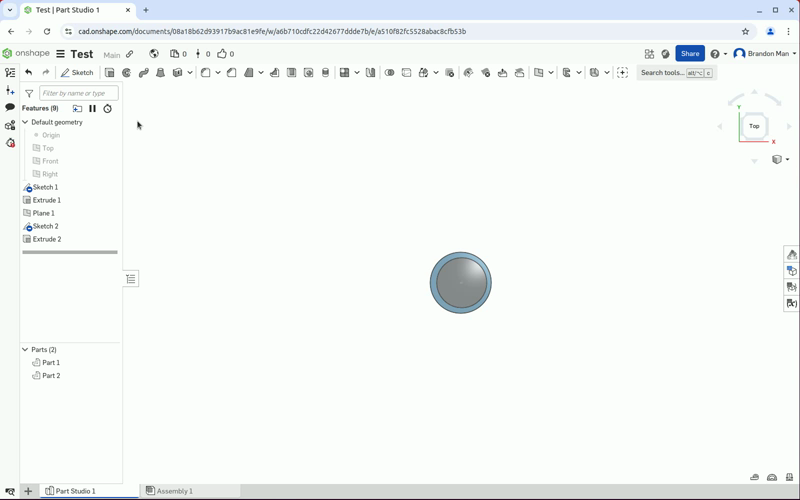
key(shift+7)
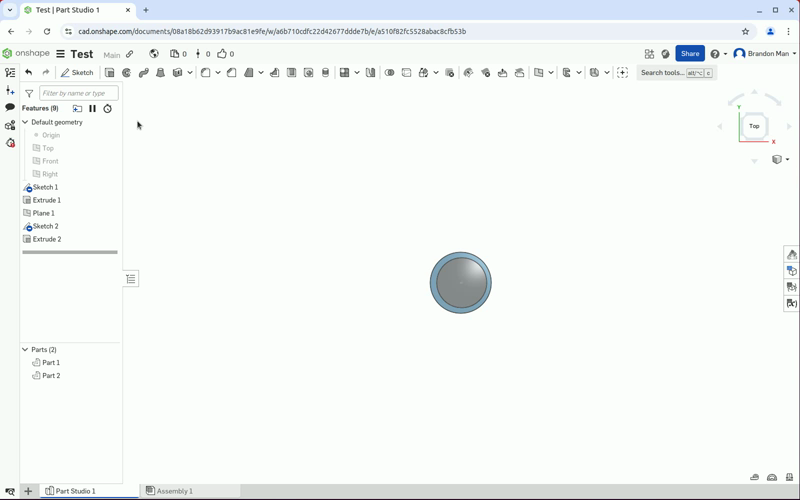
key(up, 3)
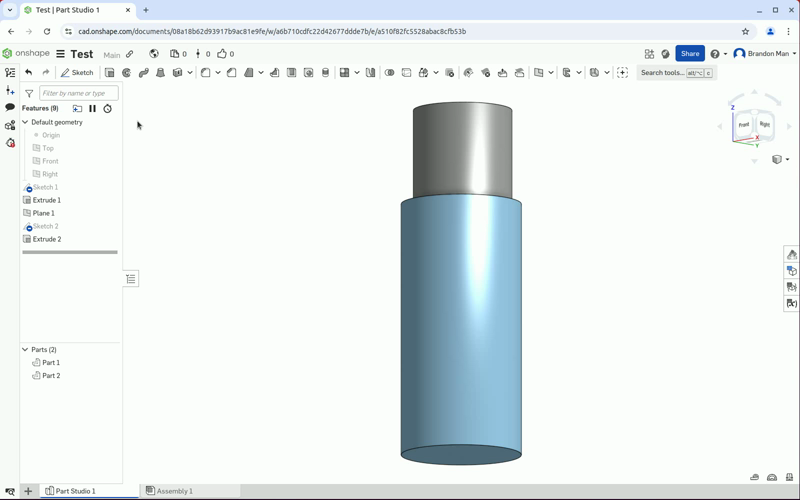
key(left, 3)
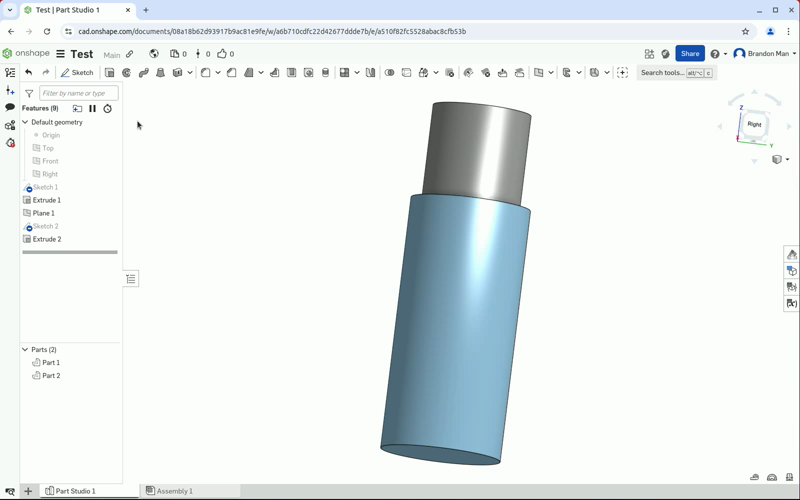
key(right, 3)
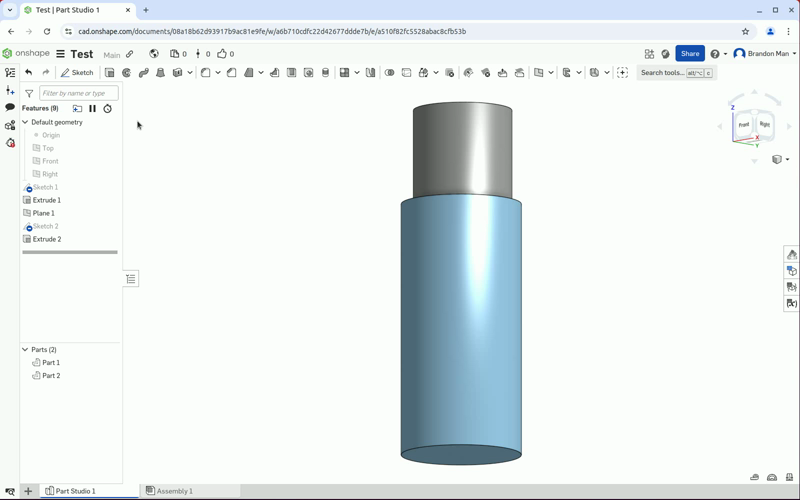
key(down, 3)
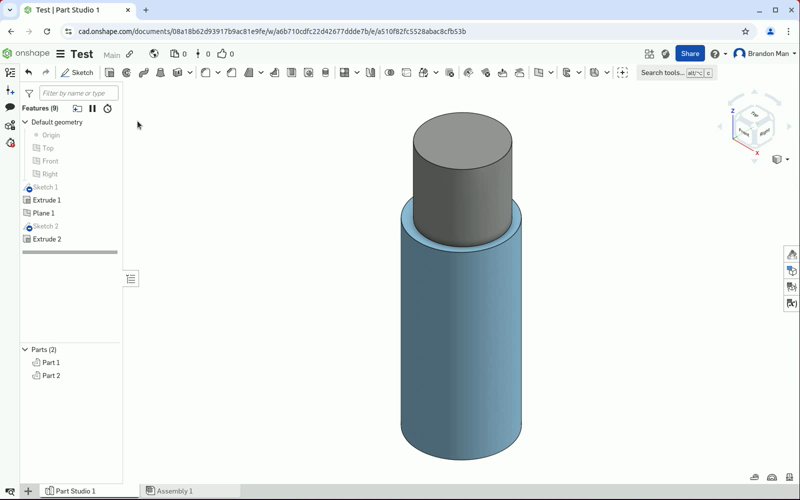
mouse_move(73, 189)
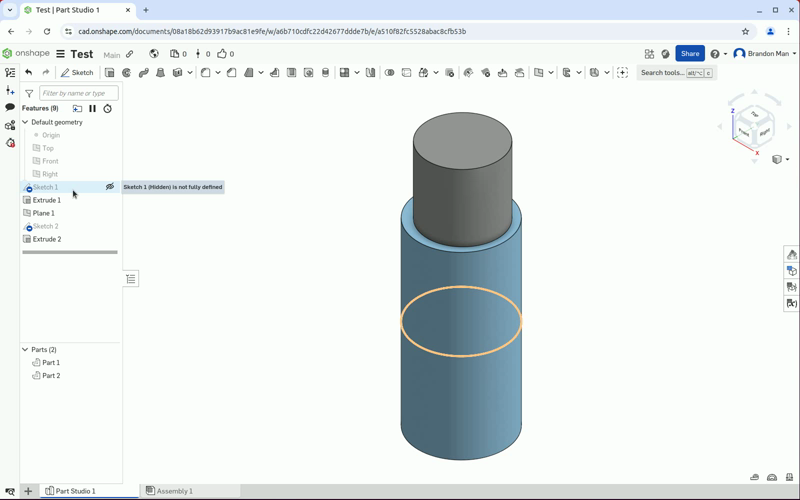
click(73, 189)